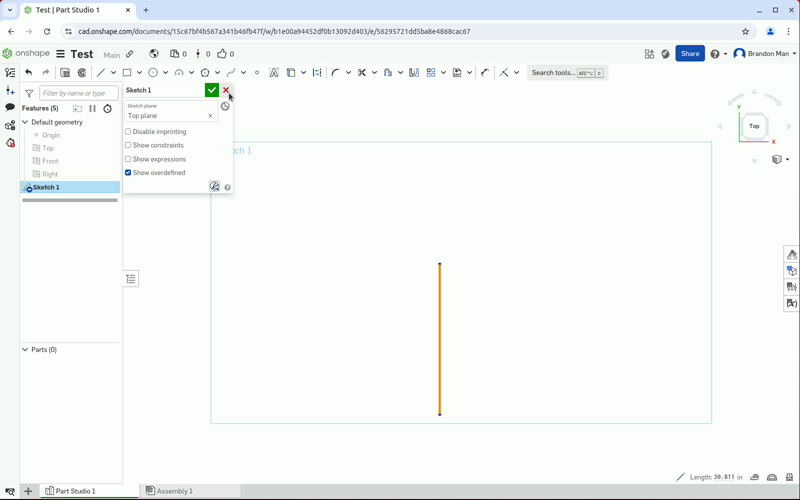
key(shift+h)
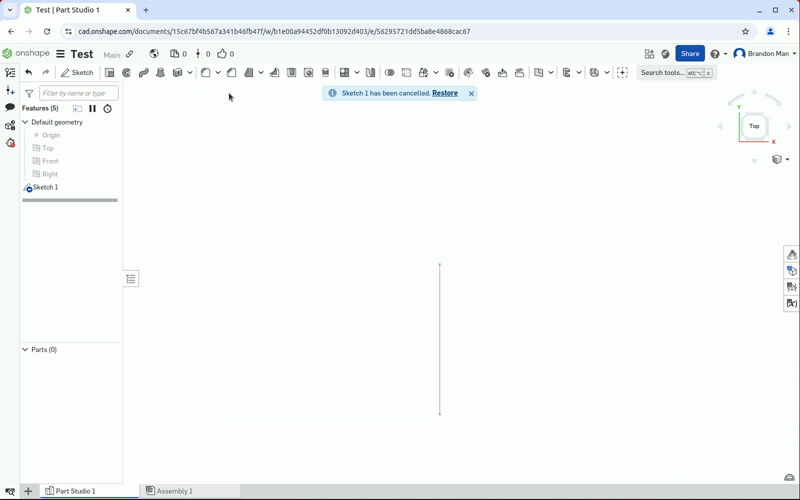
key(shift+s)
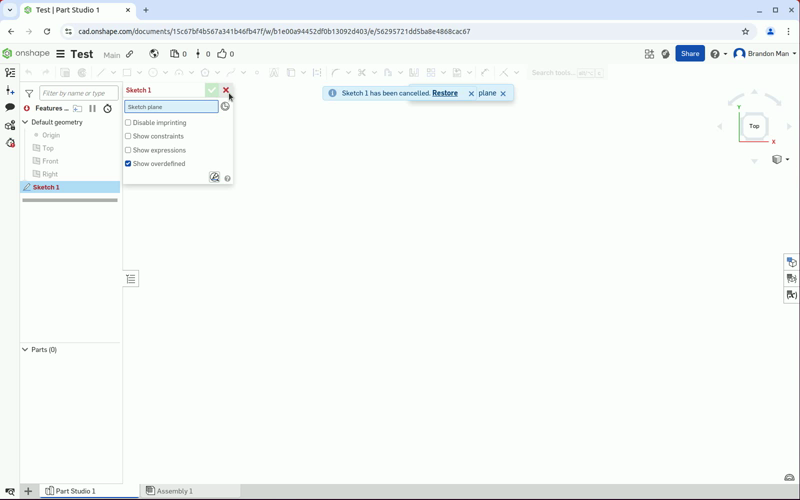
mouse_move(73, 150)
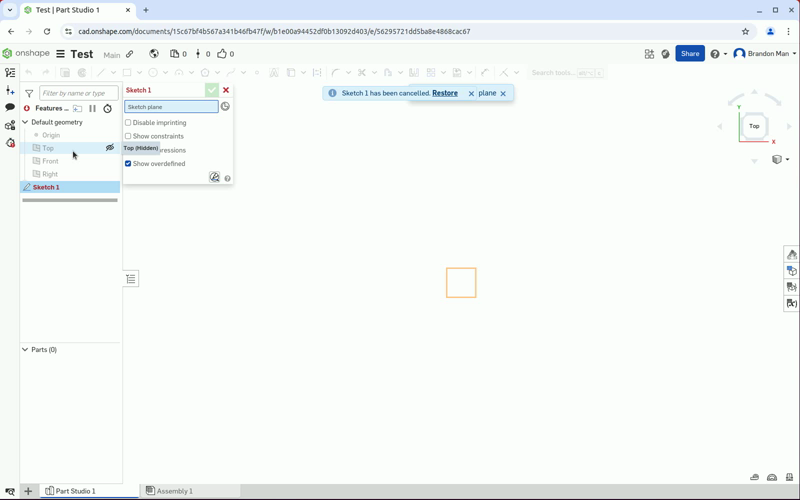
click(73, 150)
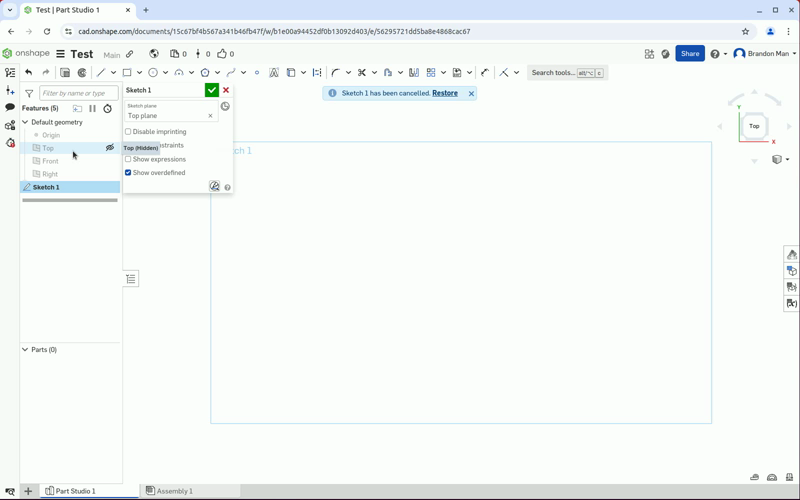
mouse_move(73, 352)
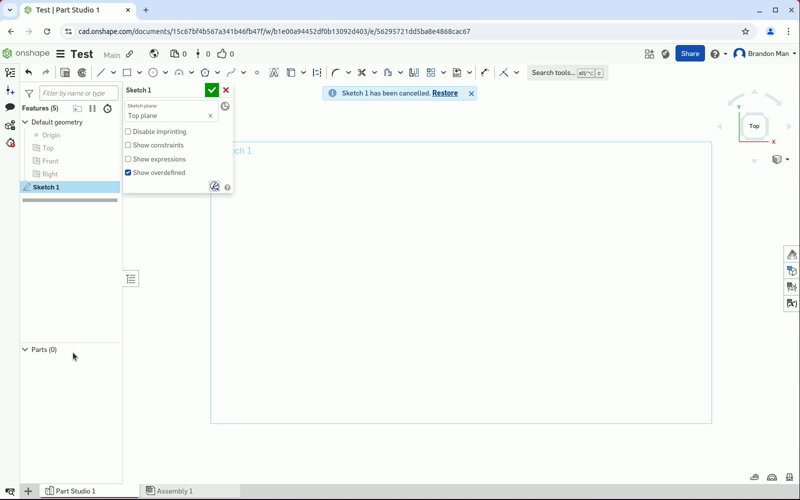
key(y)
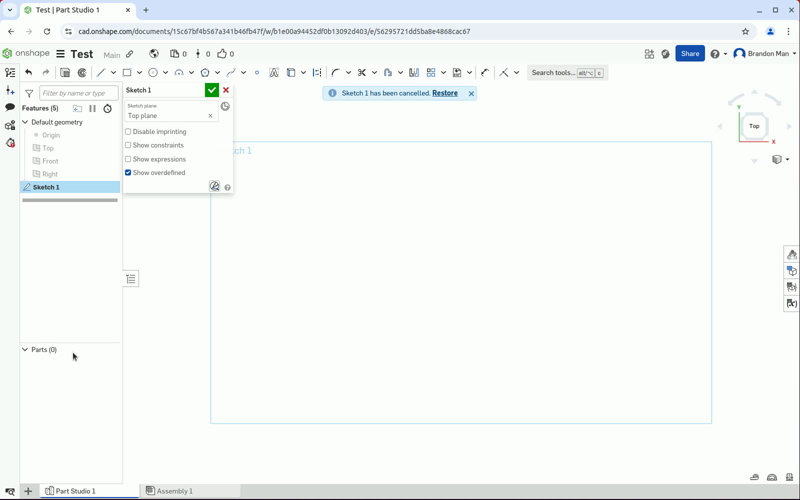
key(c)
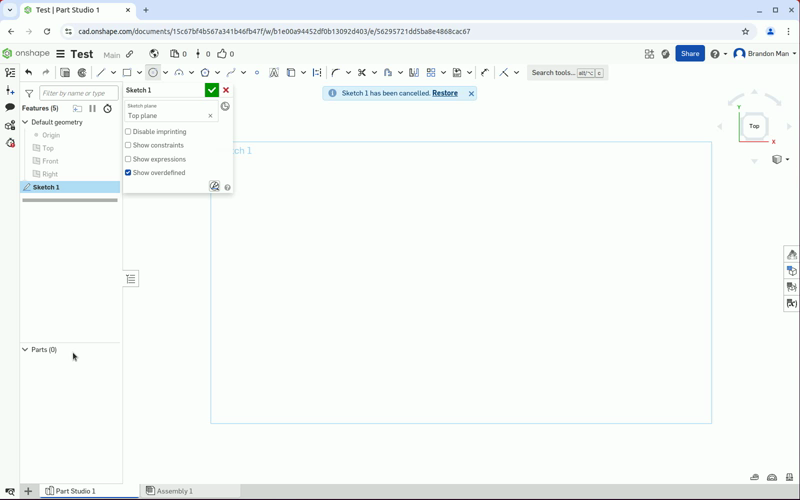
key_down(shift)
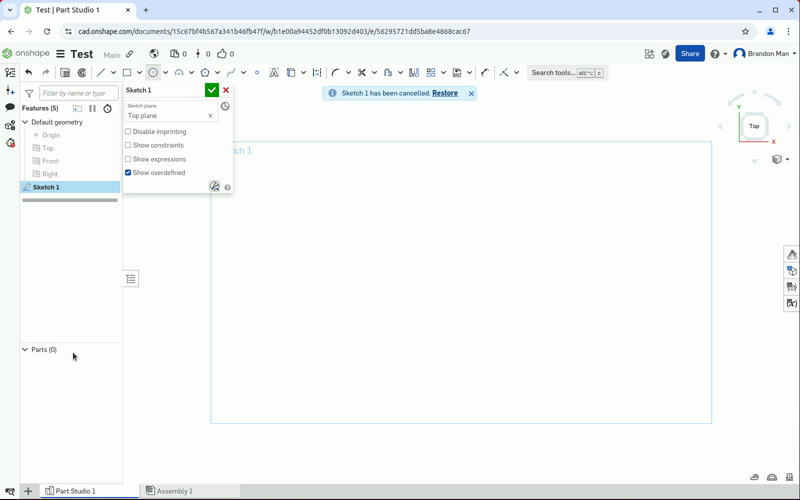
mouse_move(461, 282)
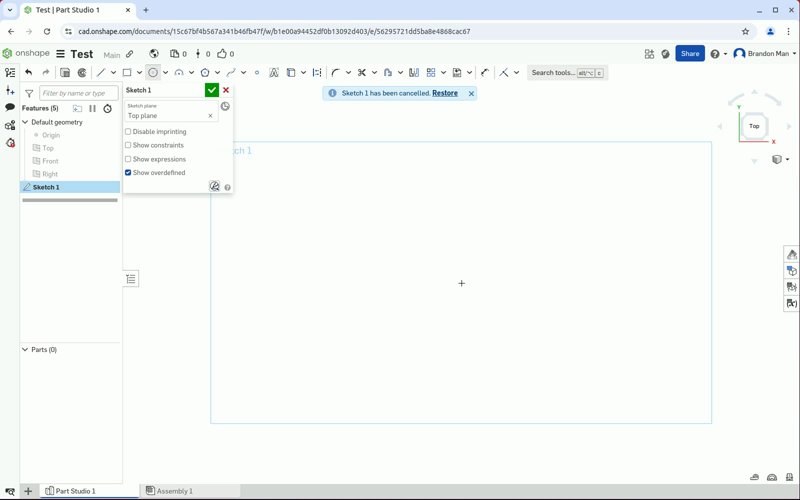
click(461, 282)
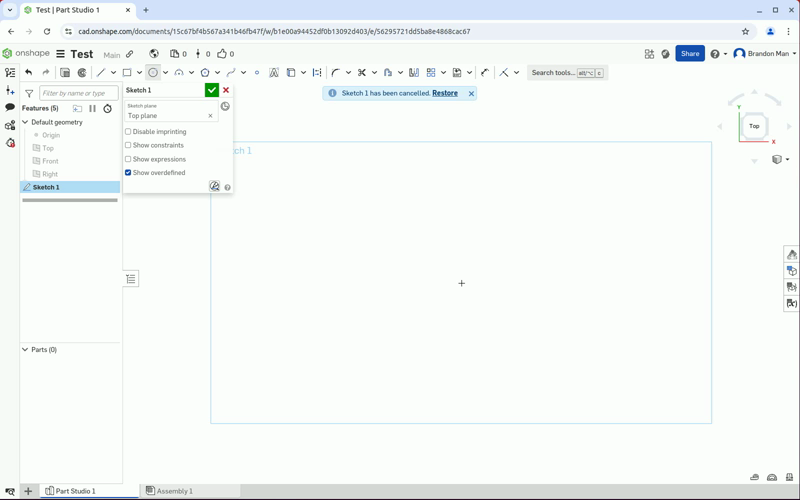
key_up(shift)
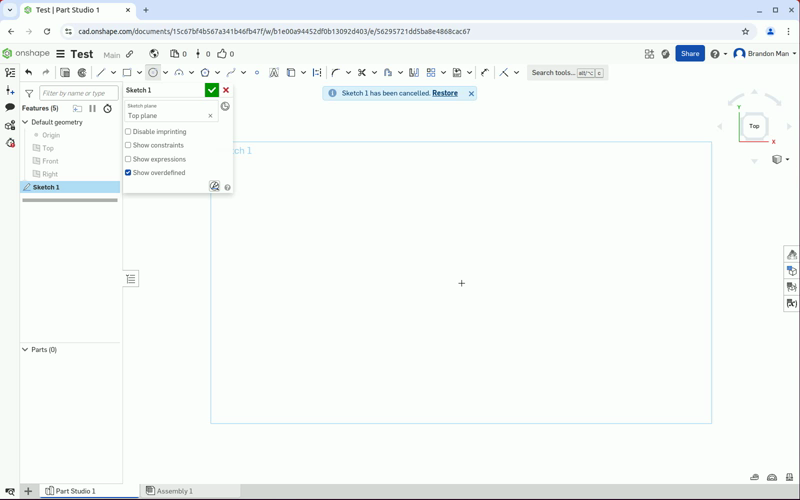
mouse_move(538, 282)
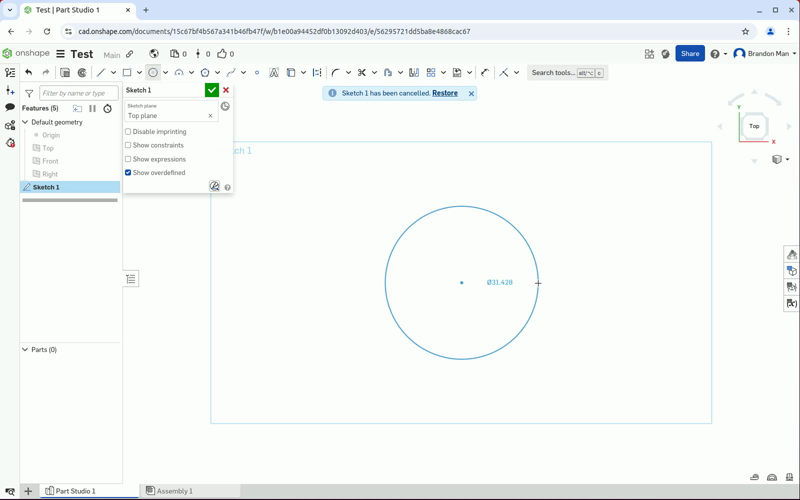
click(538, 282)
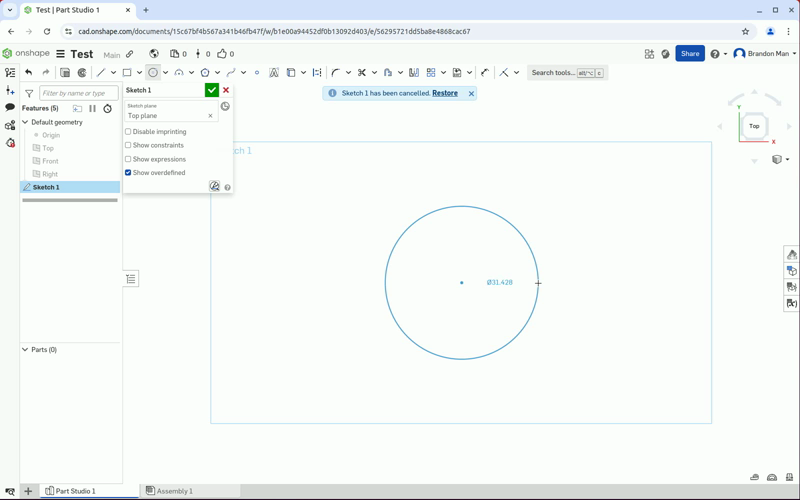
key(esc)
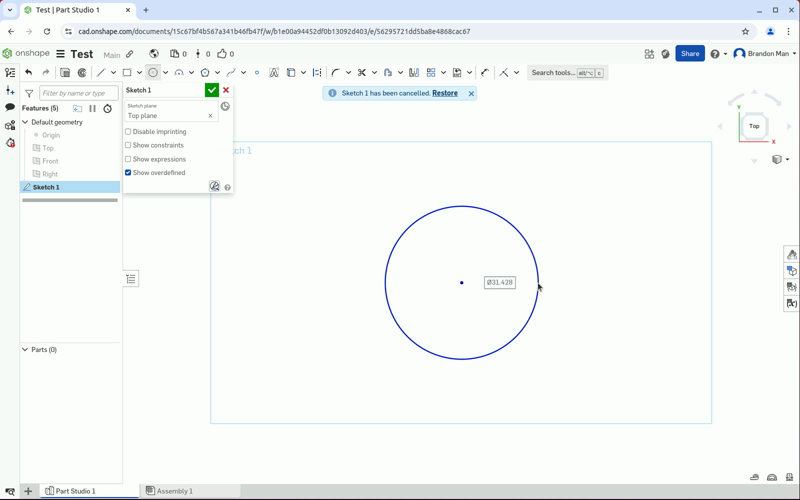
mouse_move(513, 272)
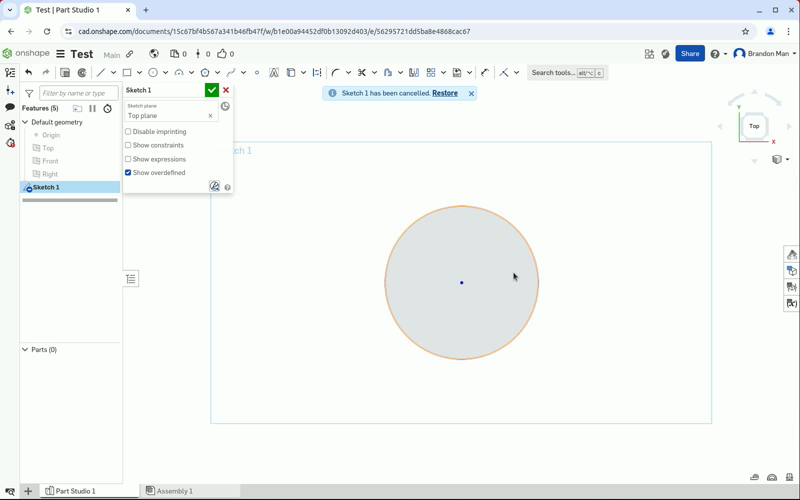
click(513, 272)
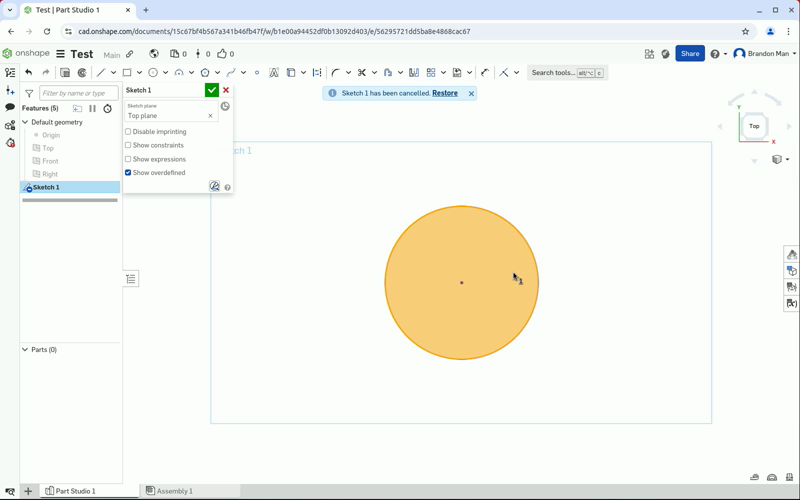
mouse_move(73, 352)
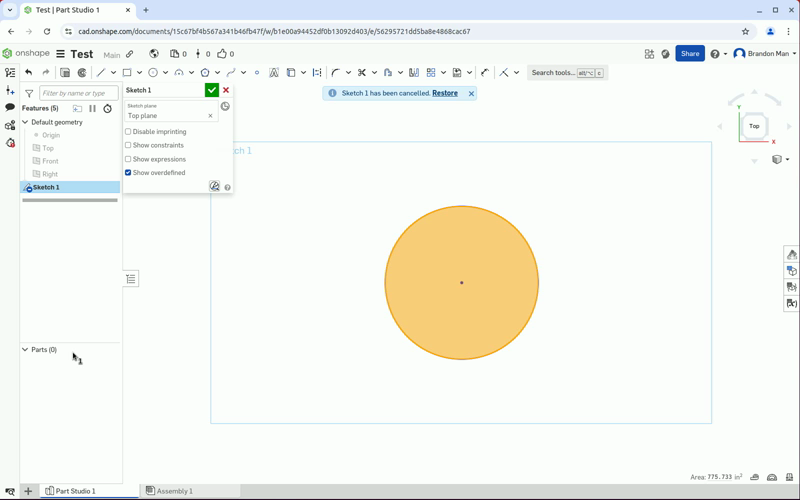
key(shift+y)
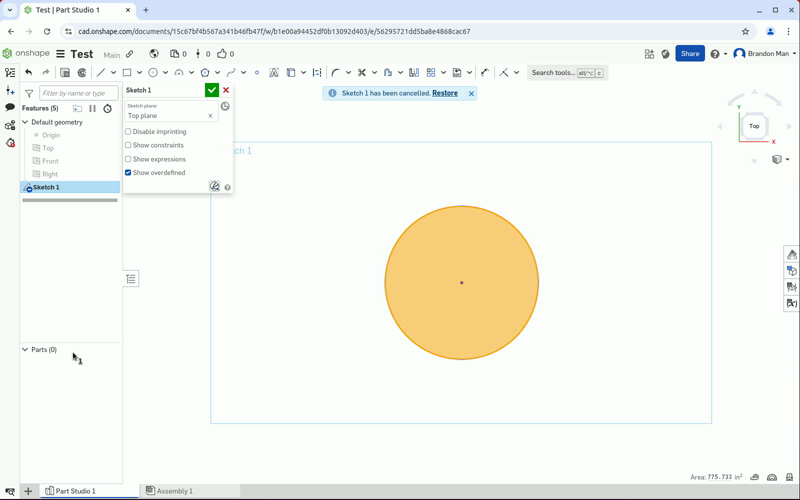
key(shift+e)
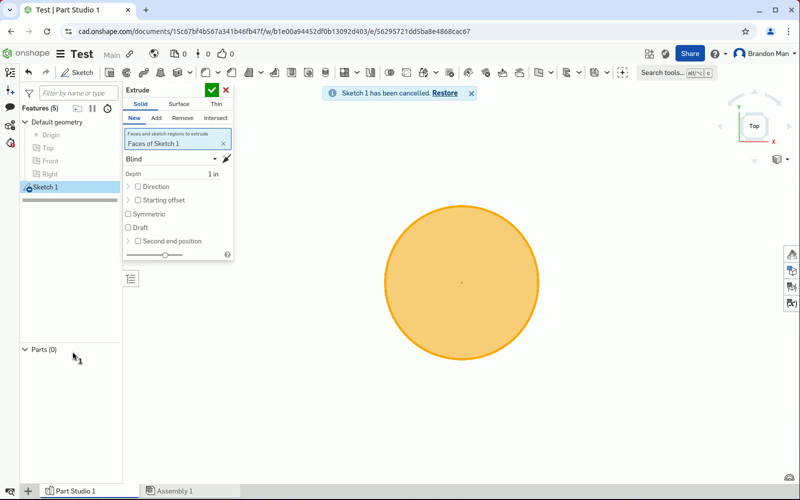
mouse_move(143, 106)
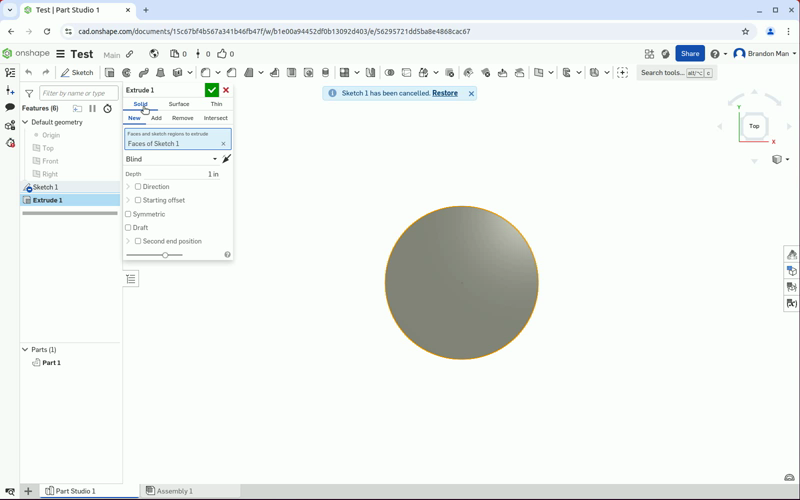
click(143, 106)
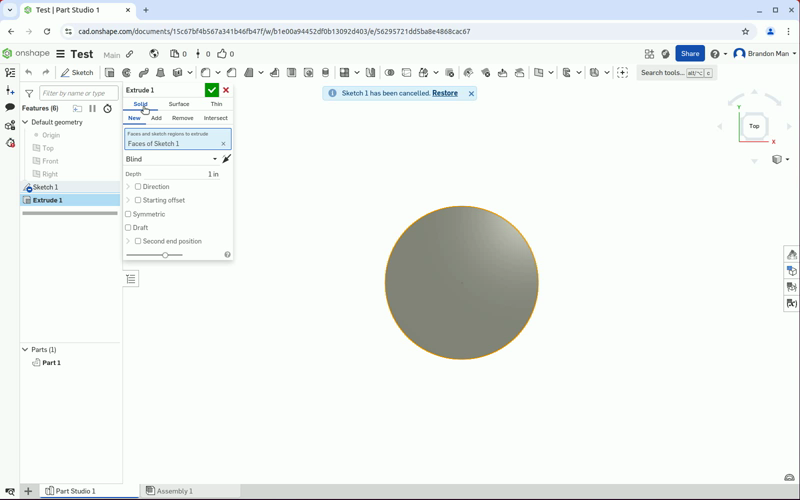
mouse_move(137, 120)
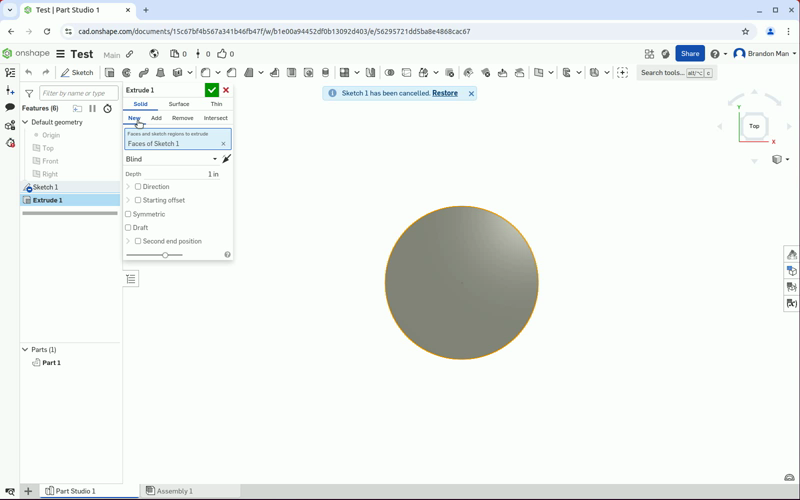
click(137, 120)
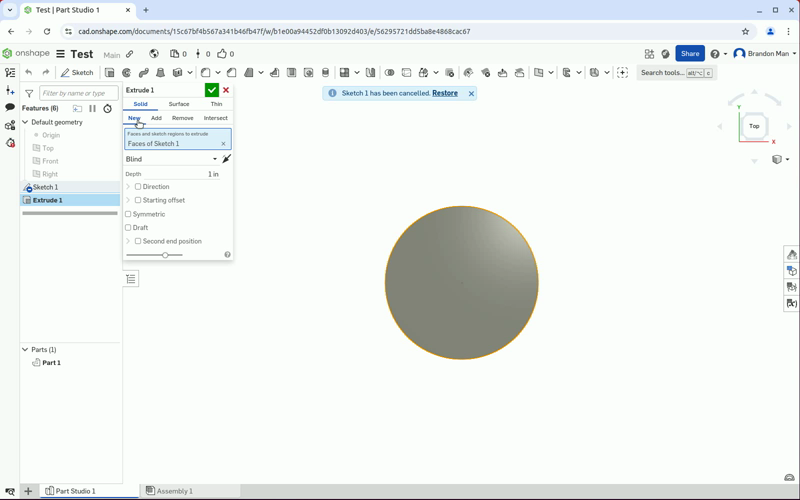
key(tab, 4)
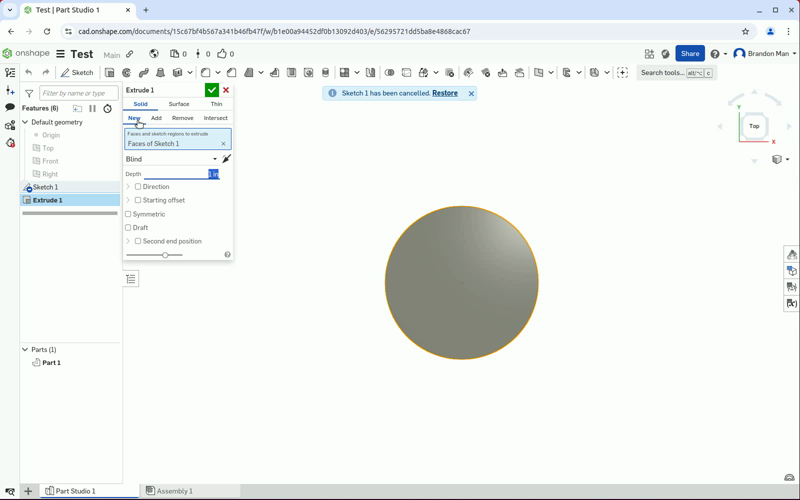
text(11.554)
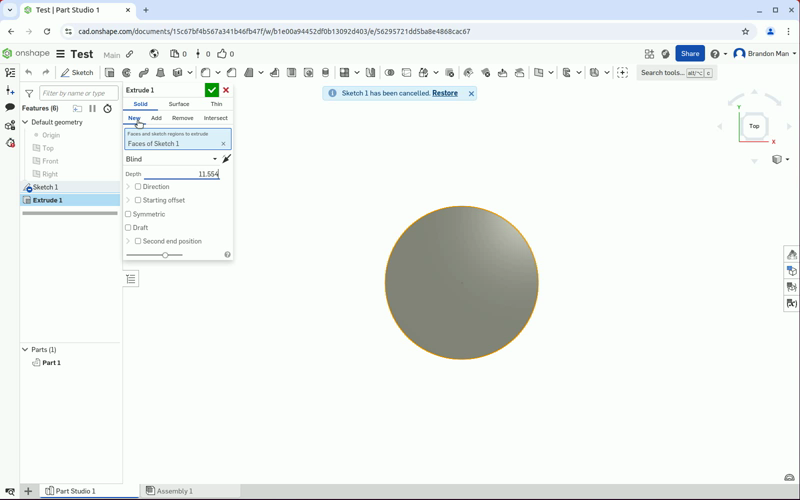
key(enter)
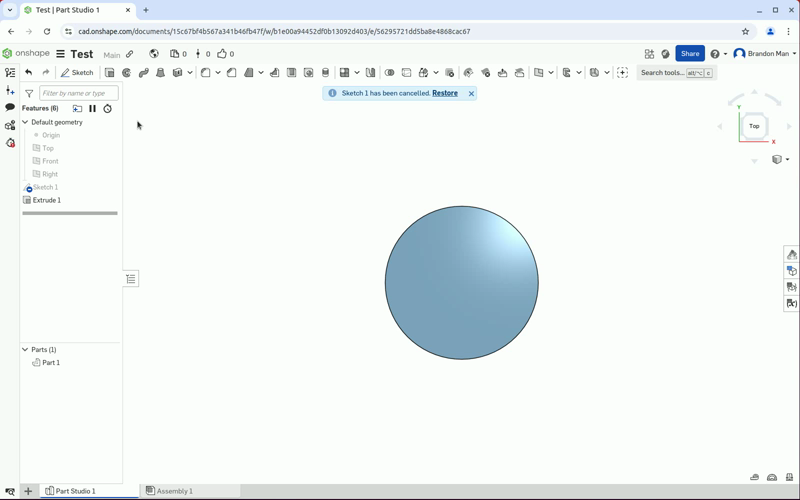
key(shift+h)
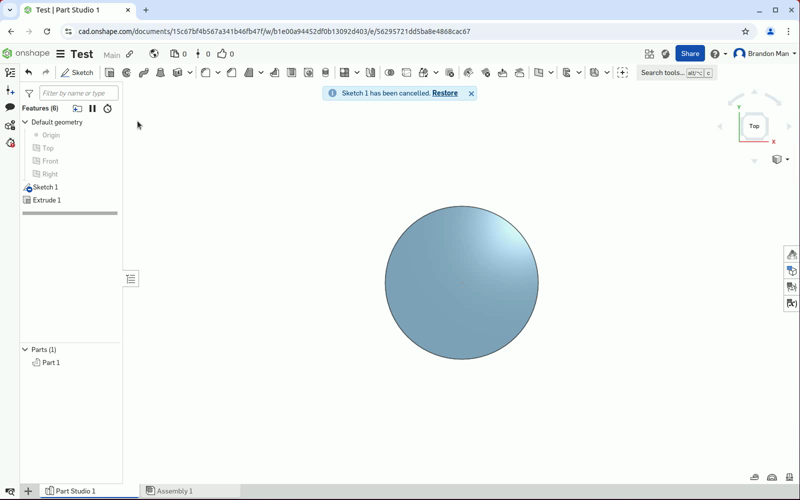
key(shift+h)
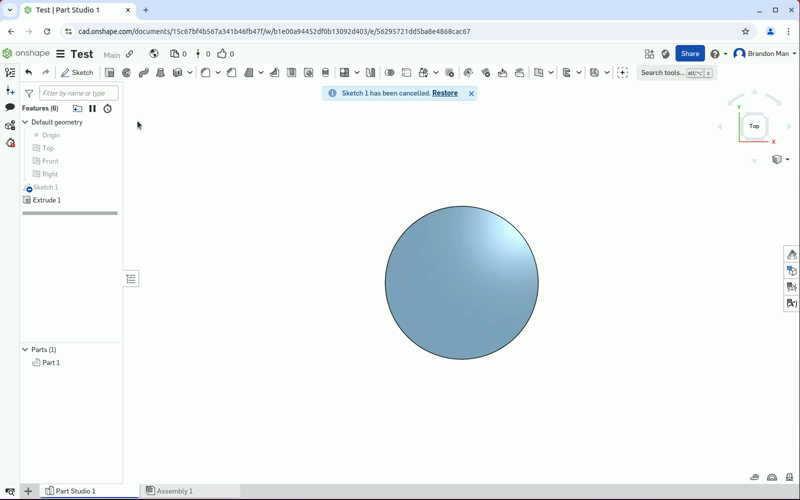
mouse_move(73, 189)
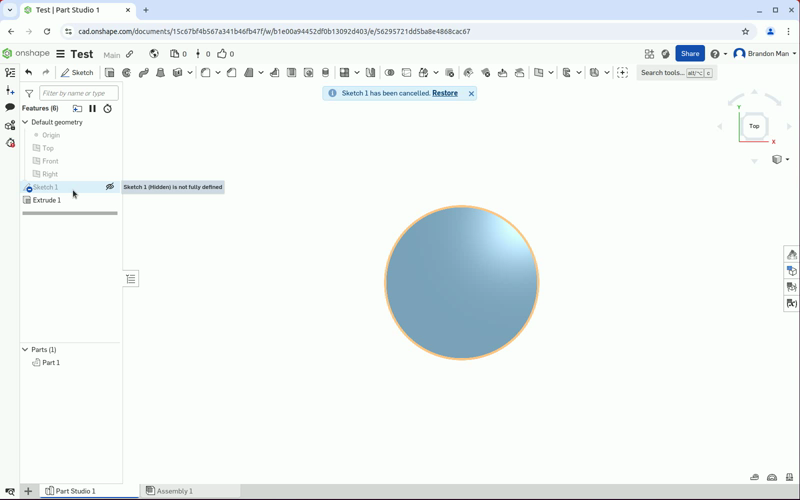
click(73, 189)
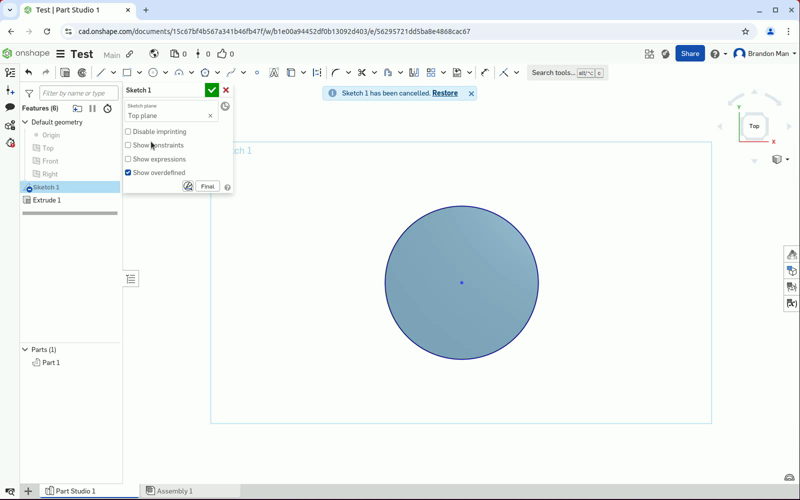
mouse_move(229, 92)
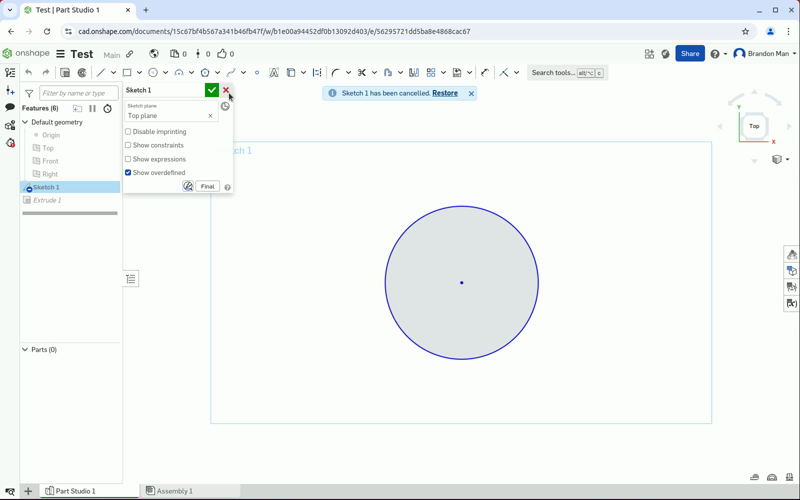
click(229, 92)
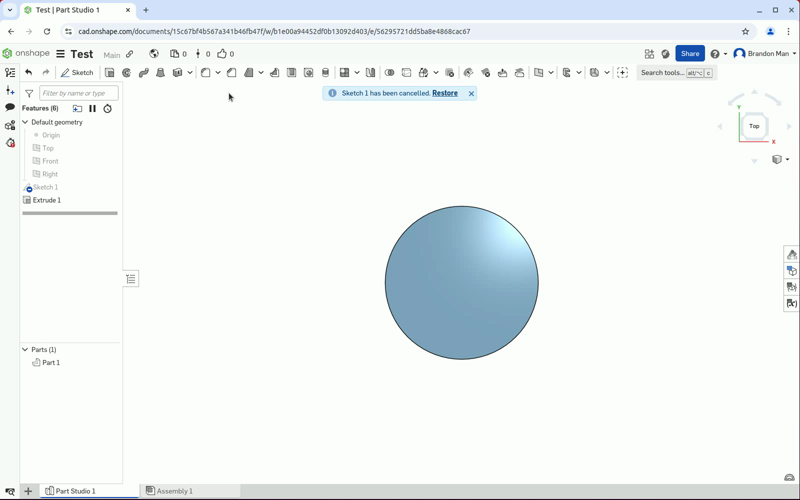
mouse_move(541, 75)
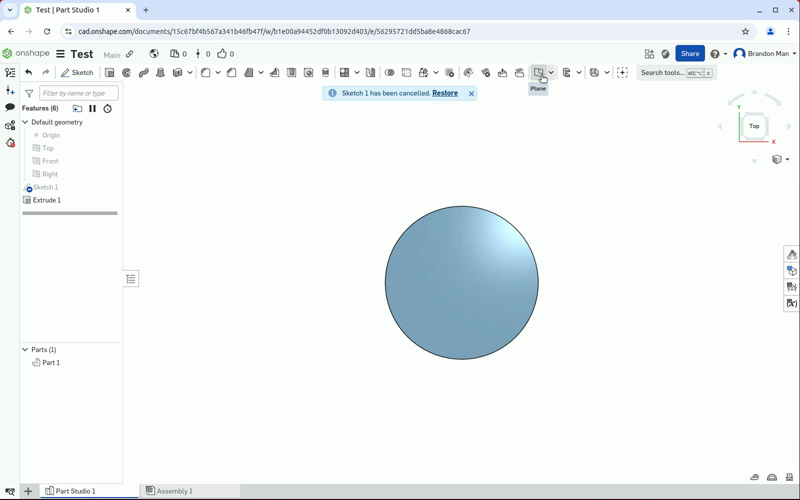
click(541, 75)
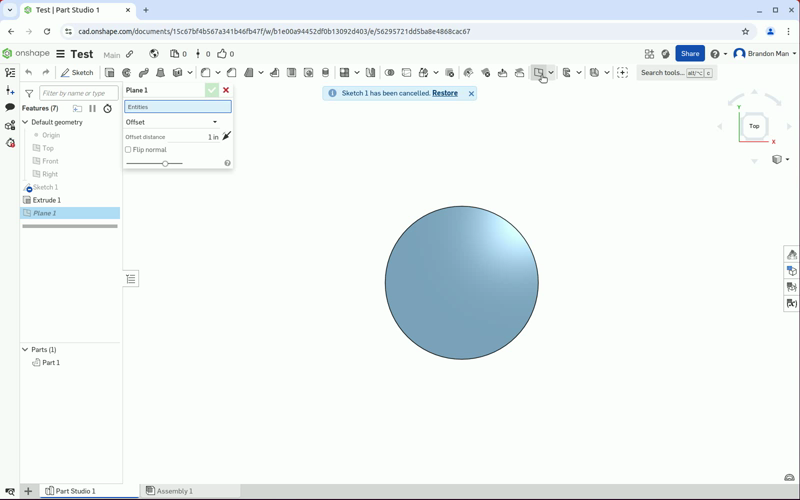
mouse_move(73, 150)
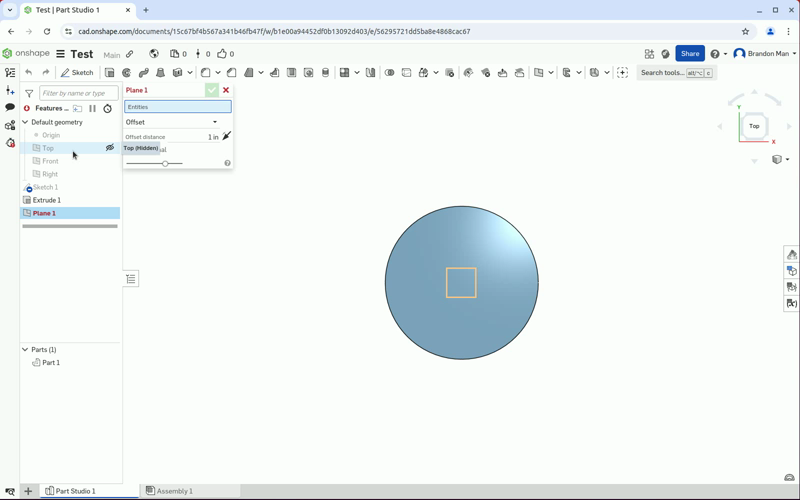
click(73, 150)
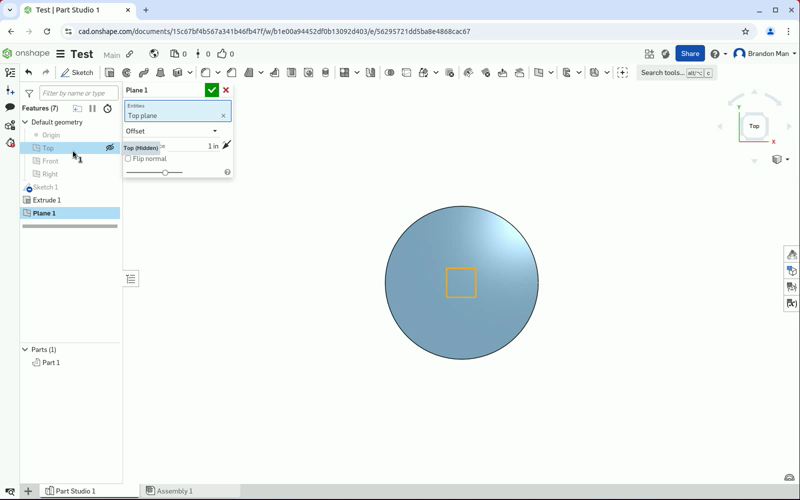
key(tab, 2)
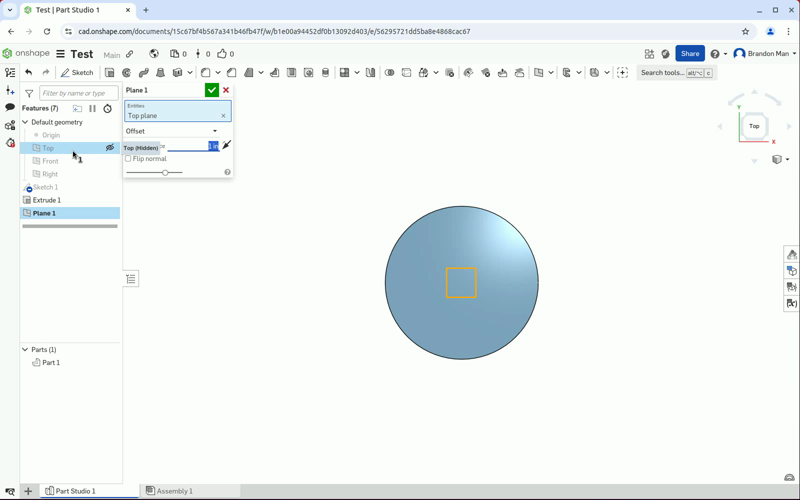
text(11.554)
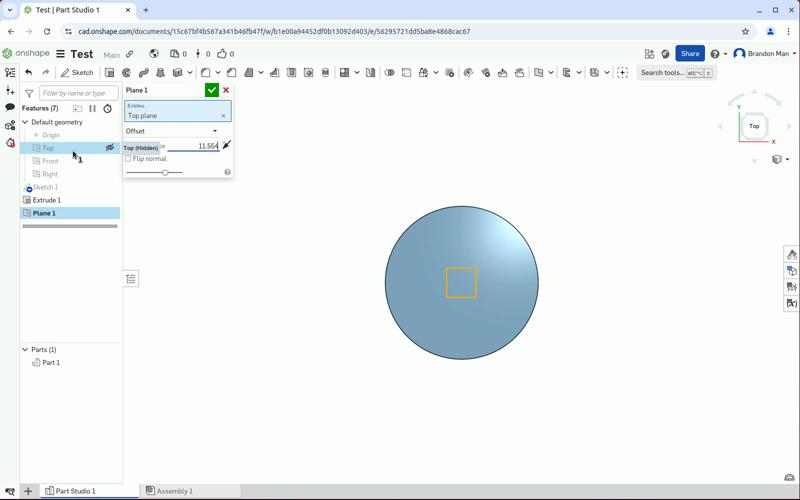
key(enter, 2)
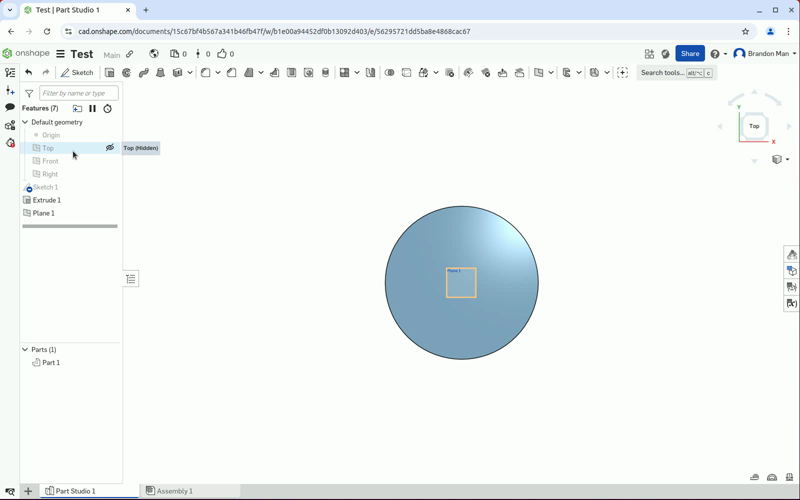
key(shift+s)
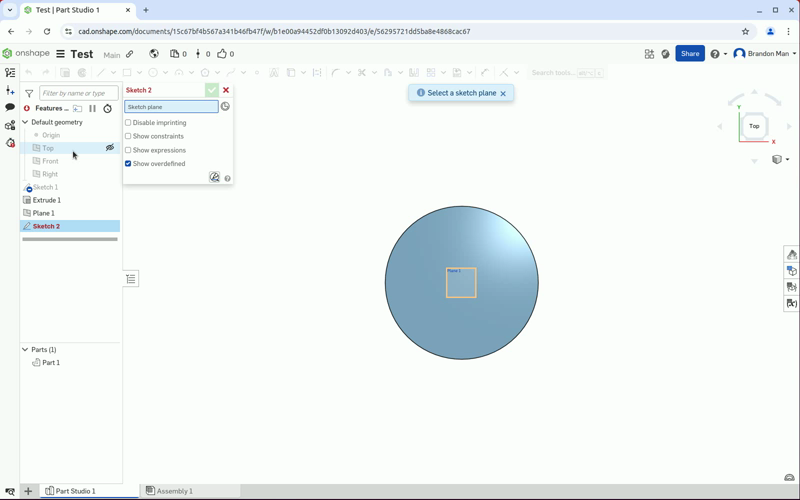
mouse_move(73, 215)
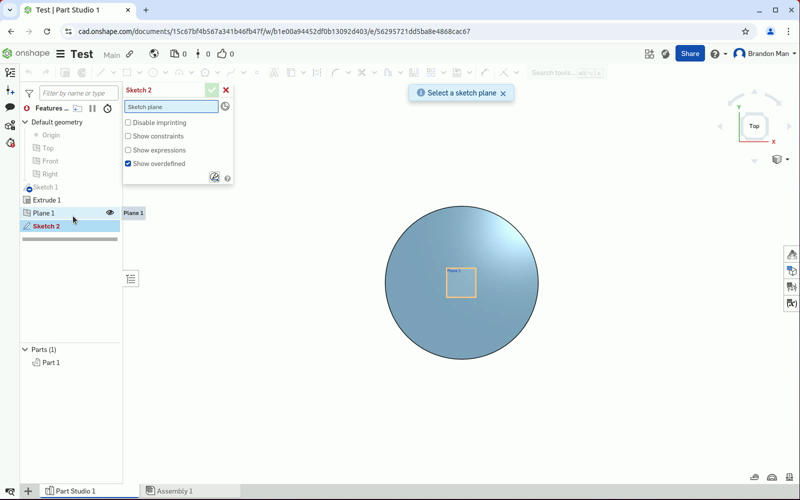
click(73, 215)
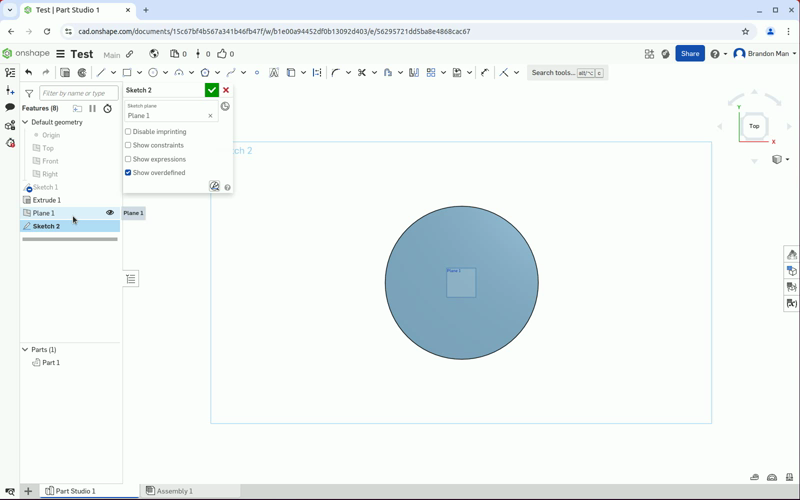
mouse_move(73, 352)
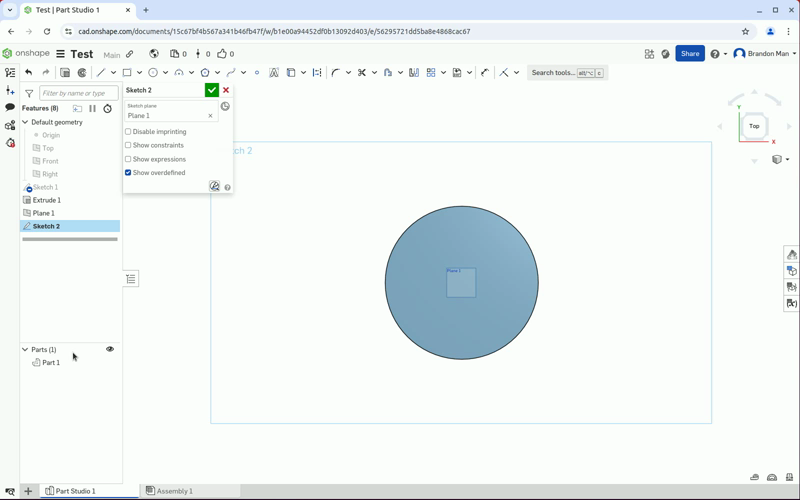
key(y)
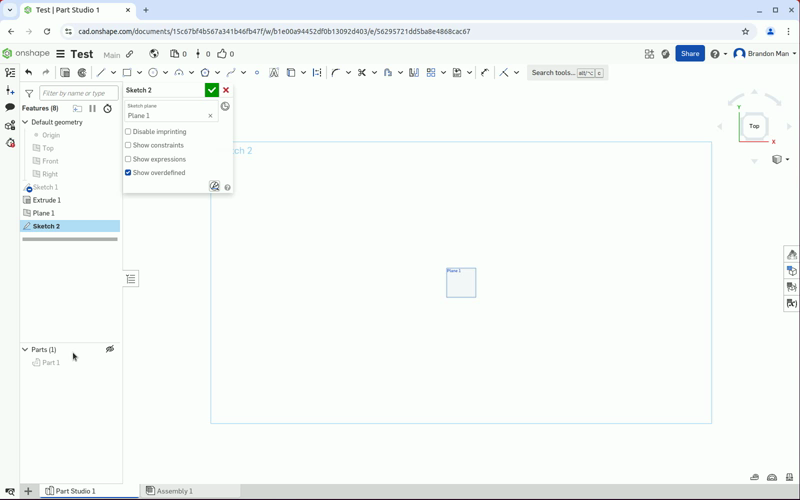
key(c)
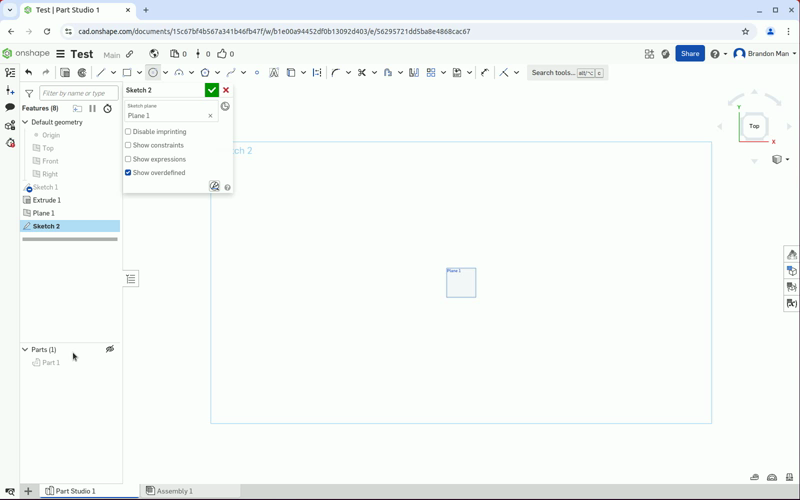
key_down(shift)
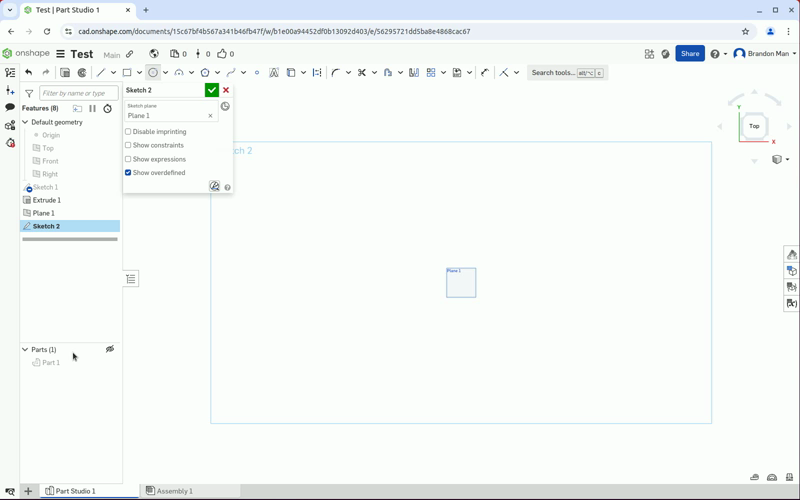
mouse_move(461, 282)
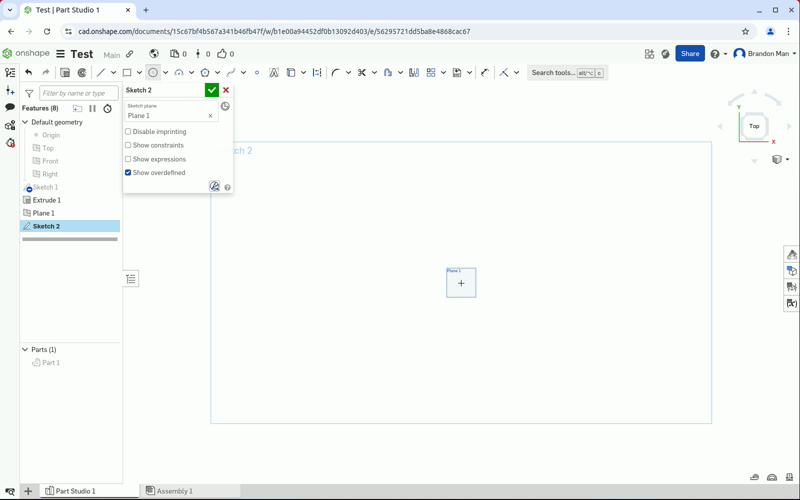
click(461, 282)
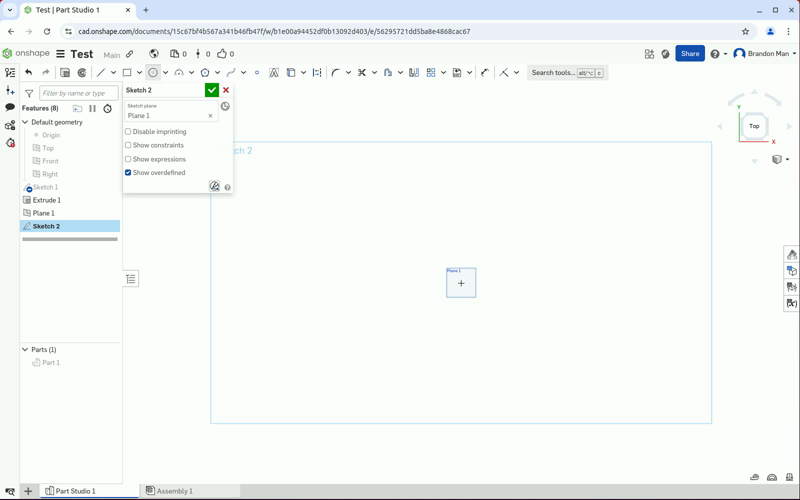
key_up(shift)
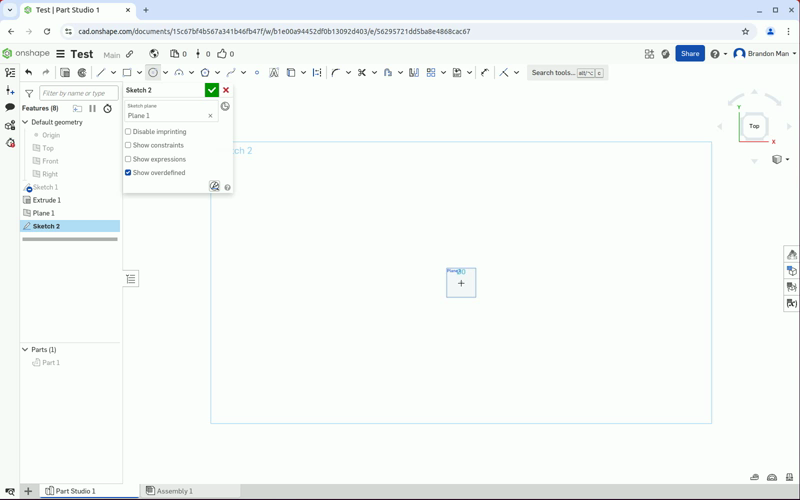
mouse_move(481, 282)
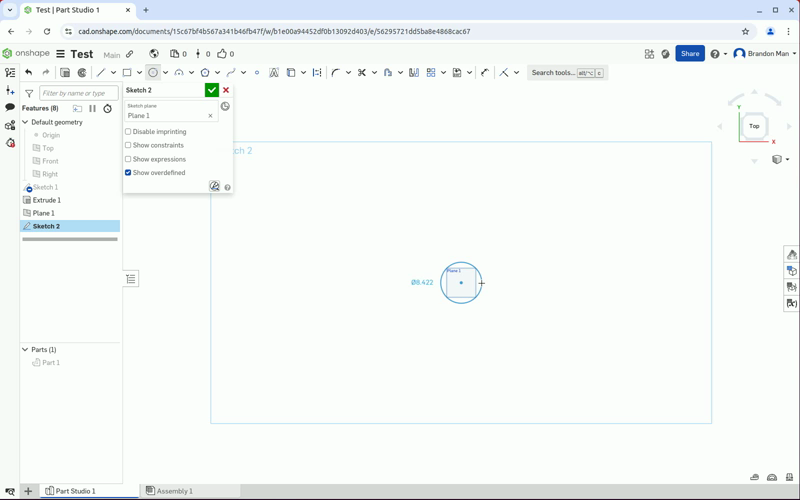
click(481, 282)
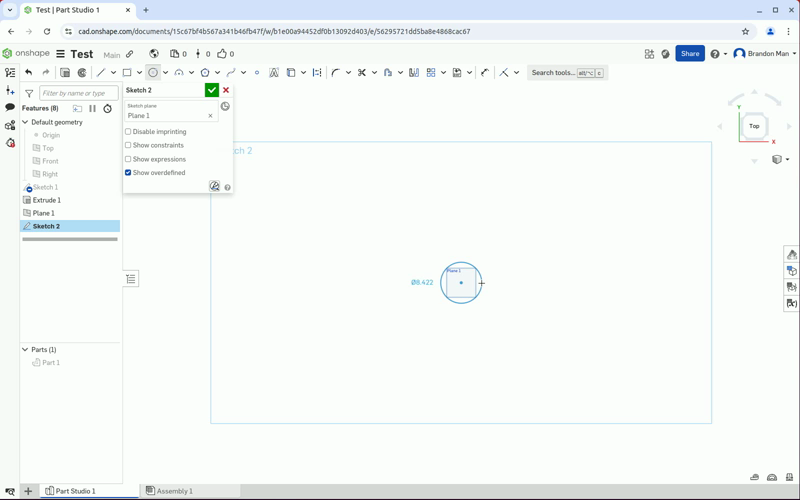
key(esc)
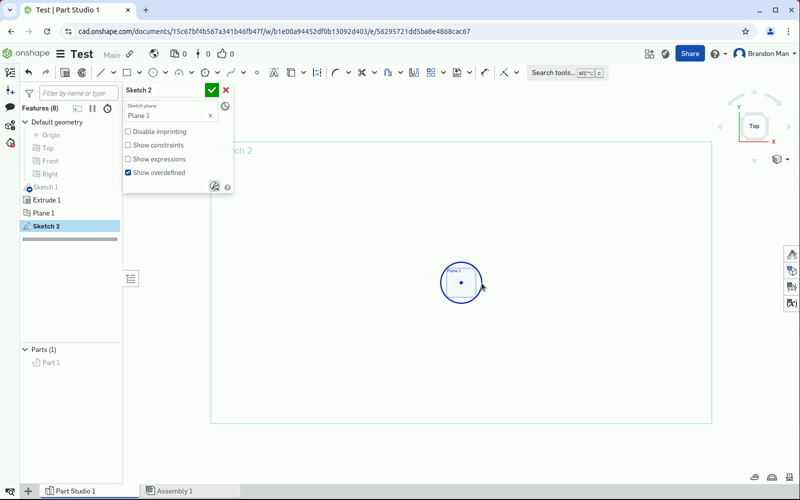
mouse_move(471, 279)
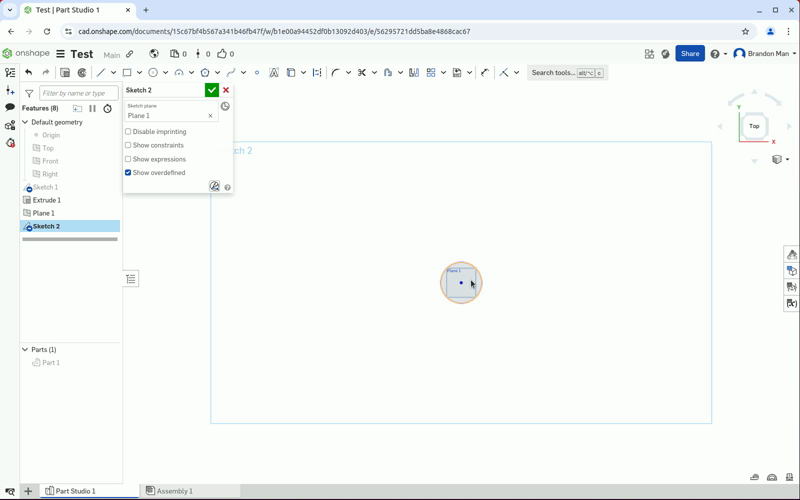
scroll(6)
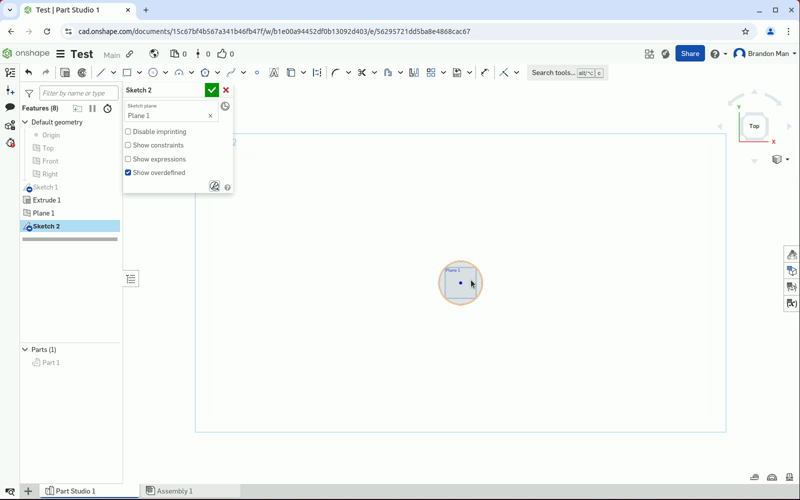
scroll(6)
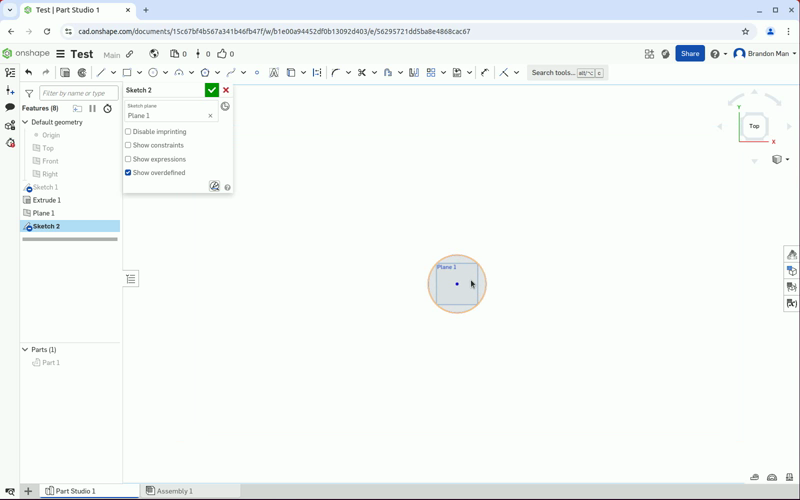
scroll(6)
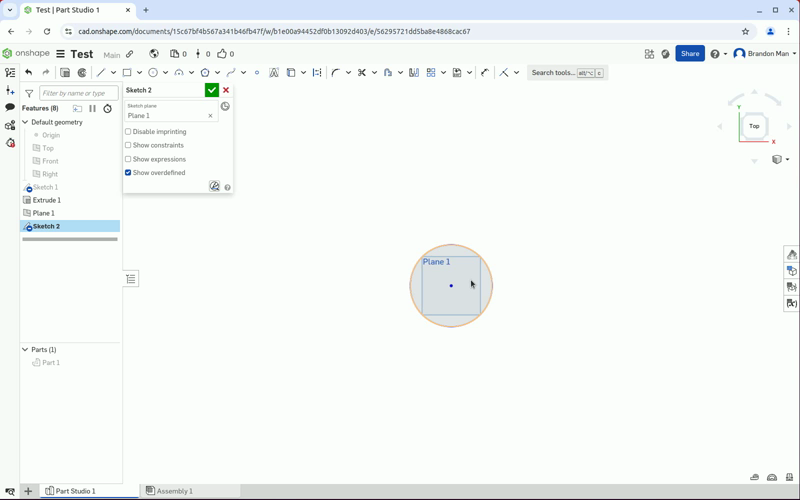
scroll(6)
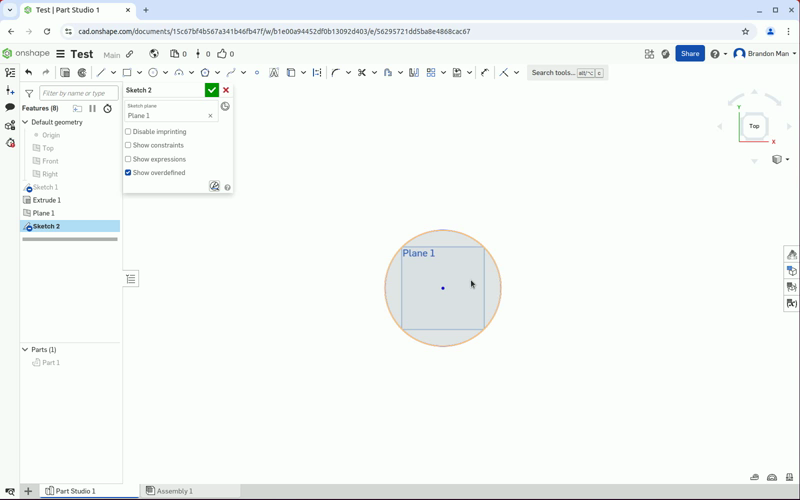
scroll(6)
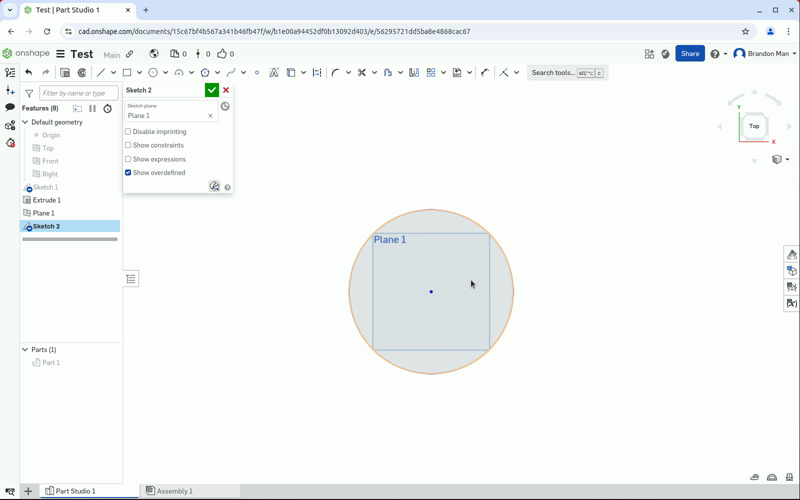
scroll(6)
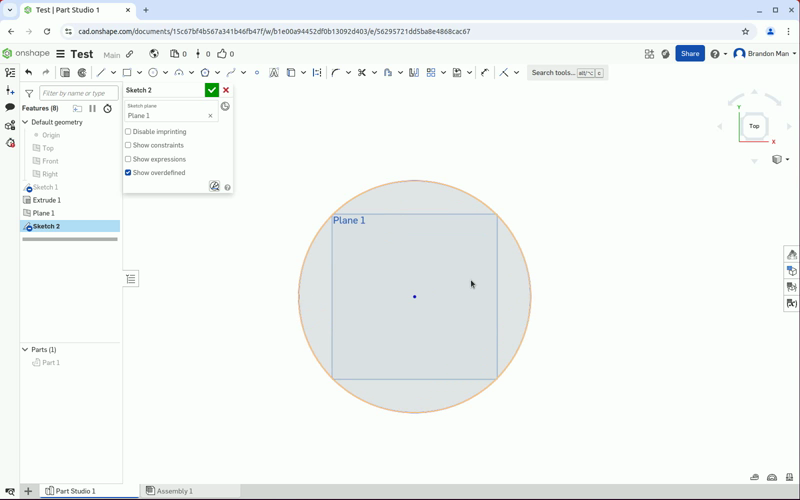
scroll(6)
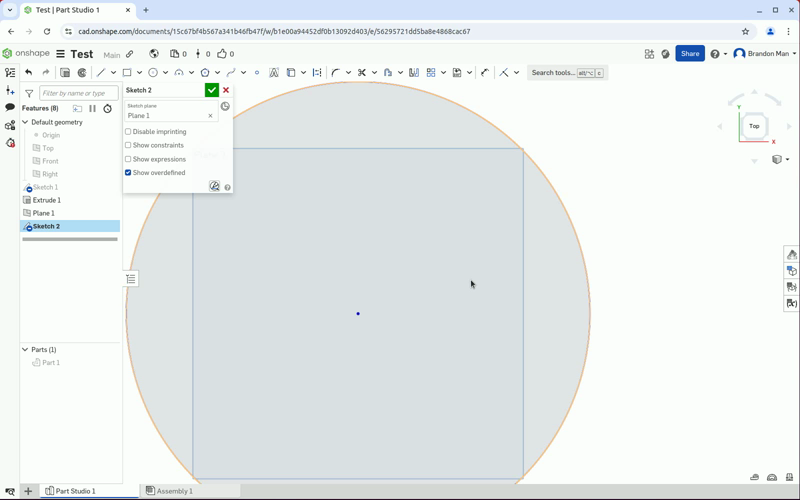
click(471, 279)
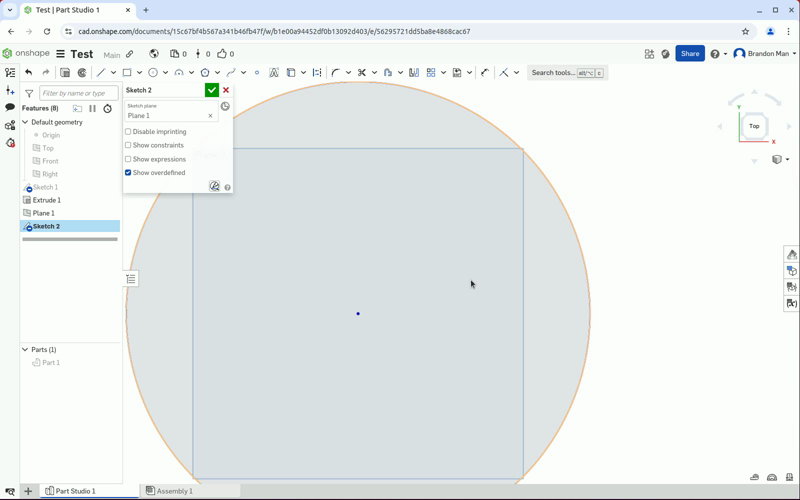
scroll(-6)
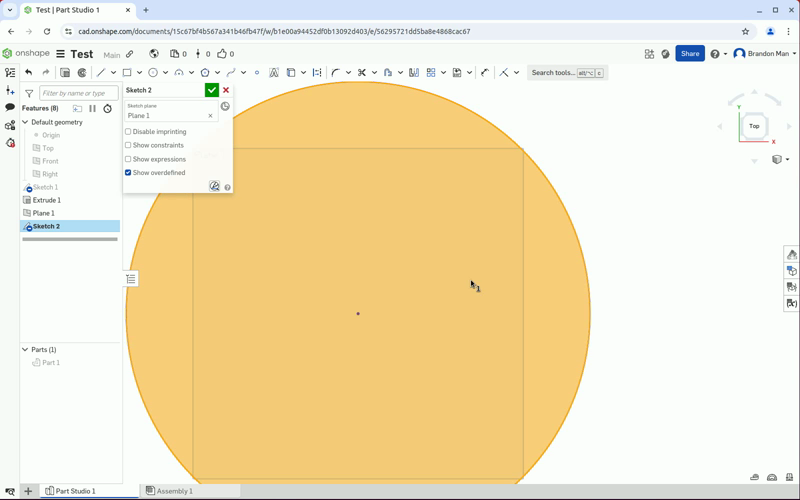
scroll(-6)
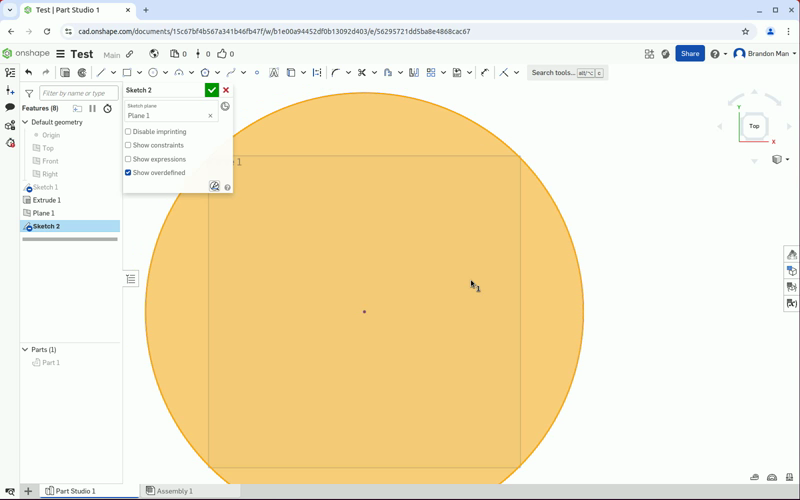
scroll(-6)
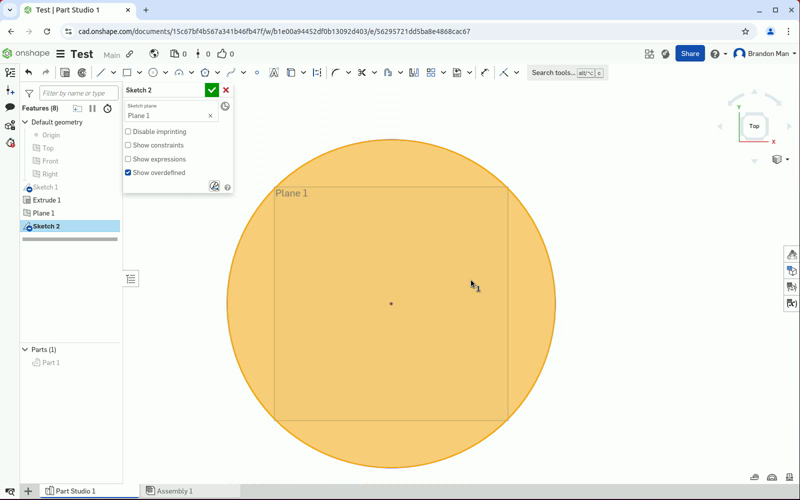
scroll(-6)
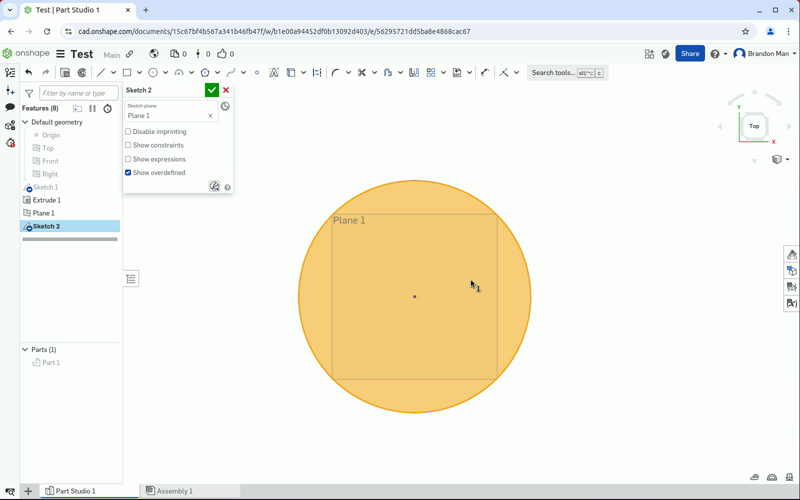
scroll(-6)
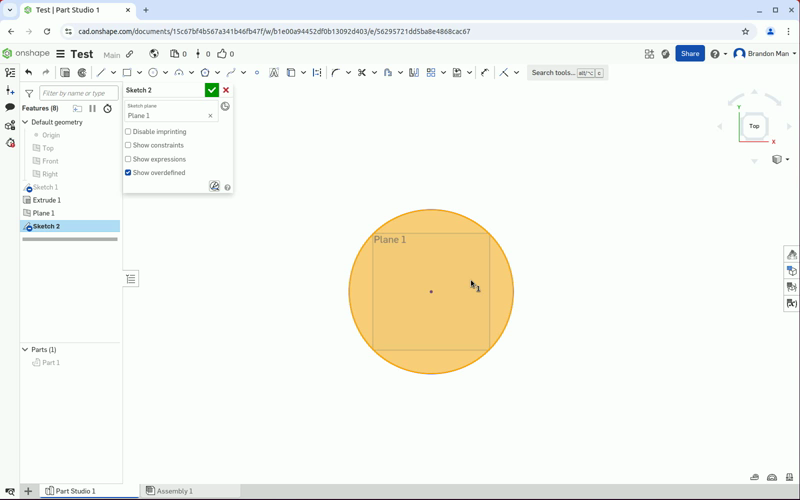
scroll(-6)
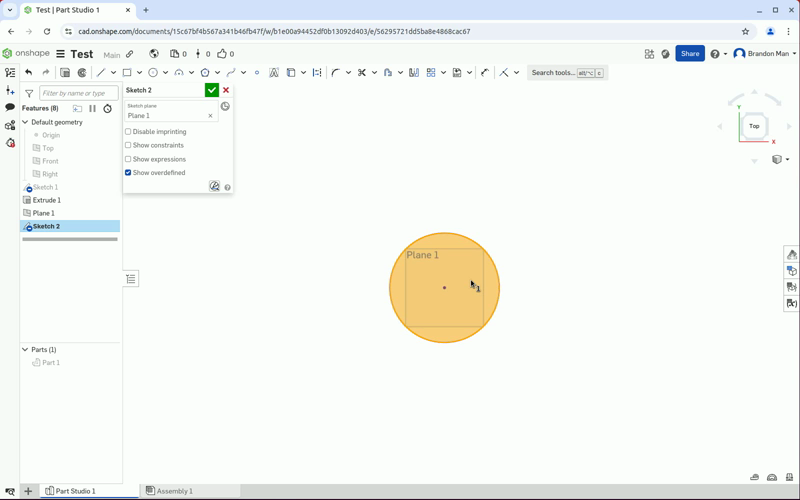
scroll(-6)
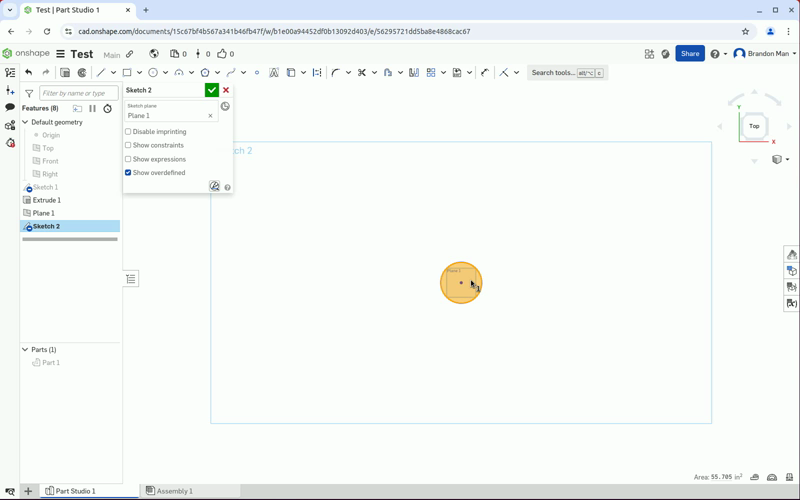
mouse_move(73, 352)
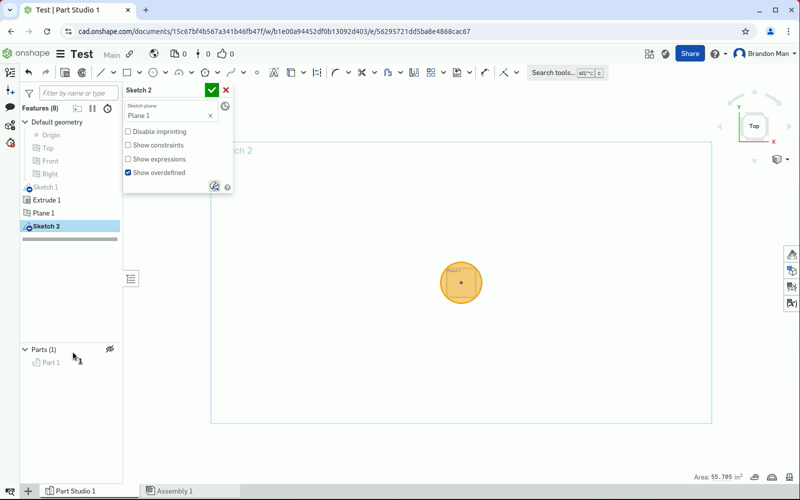
key(shift+y)
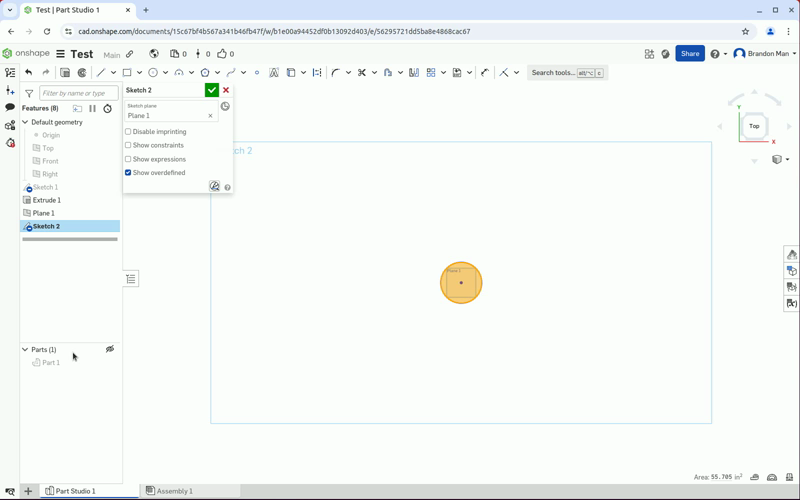
key(shift+e)
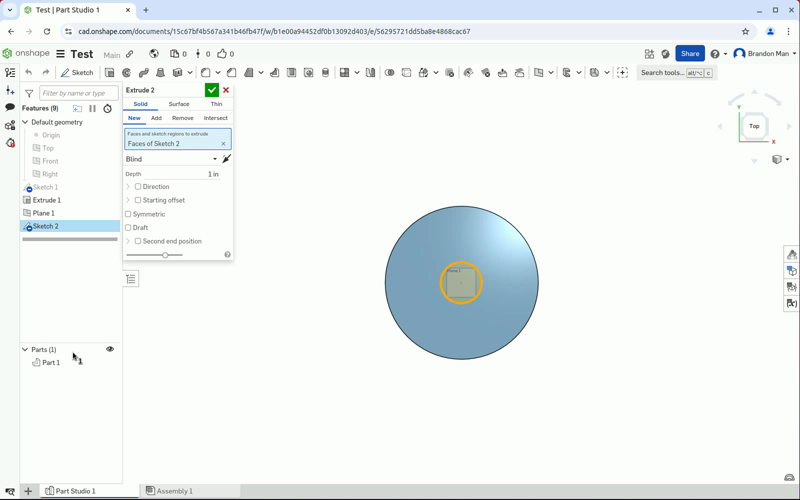
mouse_move(143, 106)
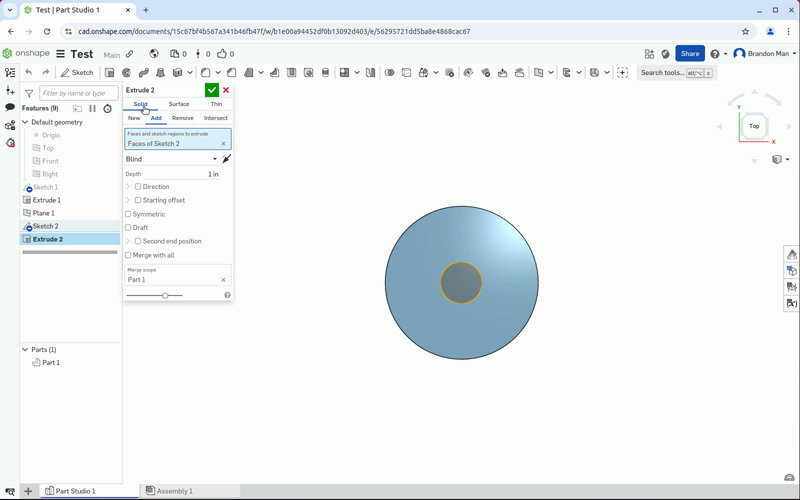
click(143, 106)
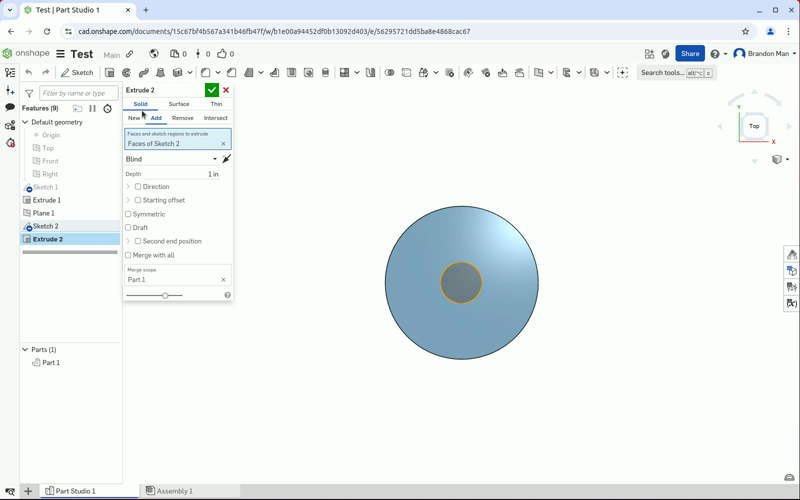
mouse_move(137, 120)
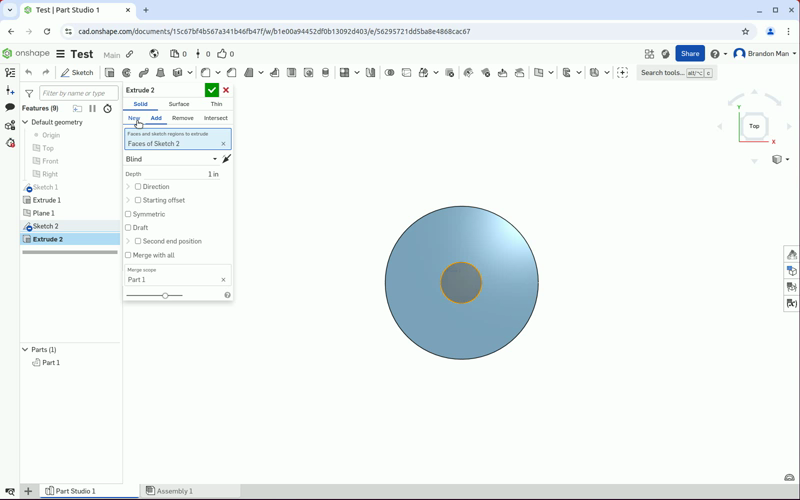
click(137, 120)
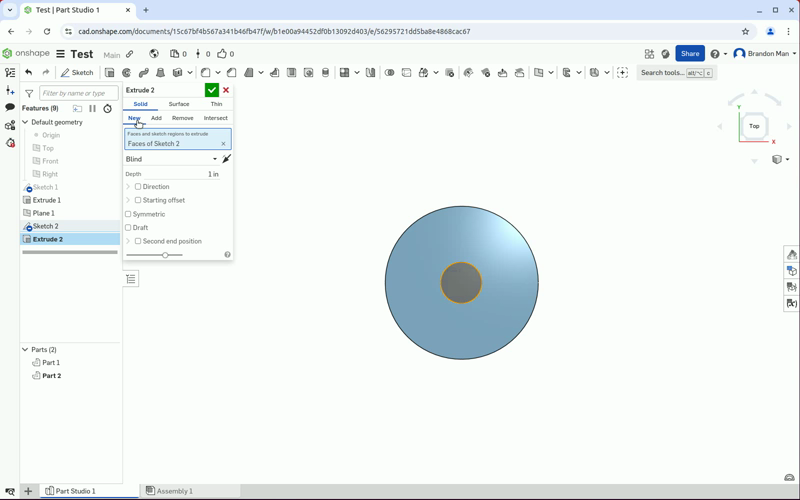
key(tab, 4)
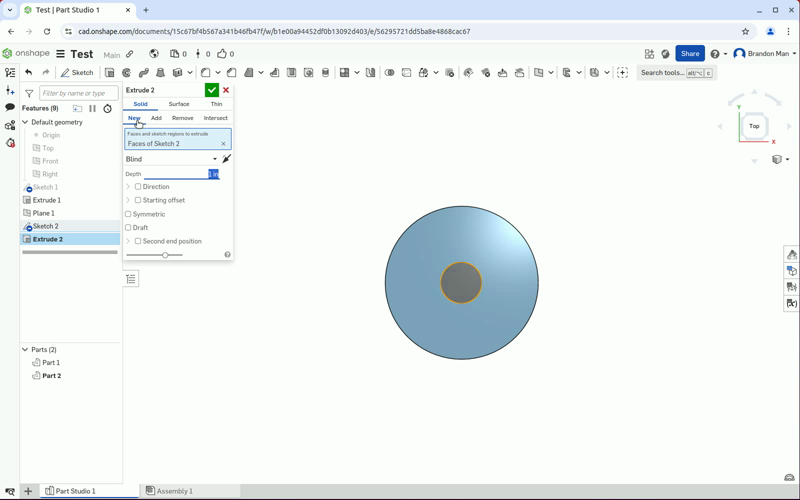
text(11.554)
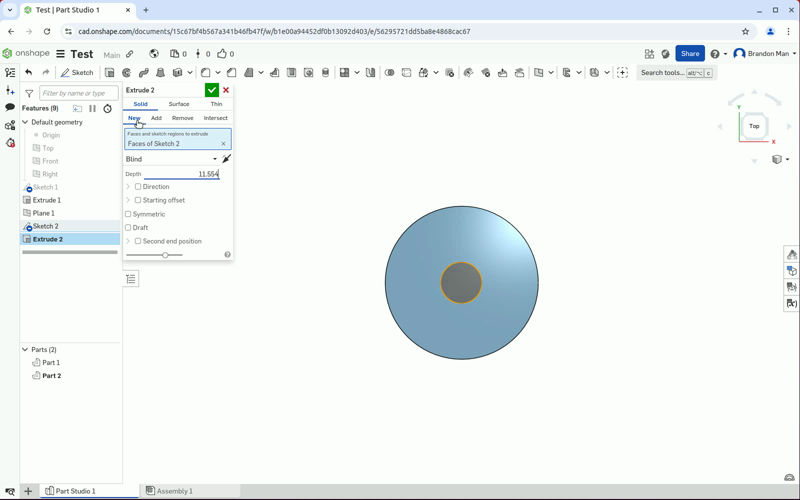
key(enter)
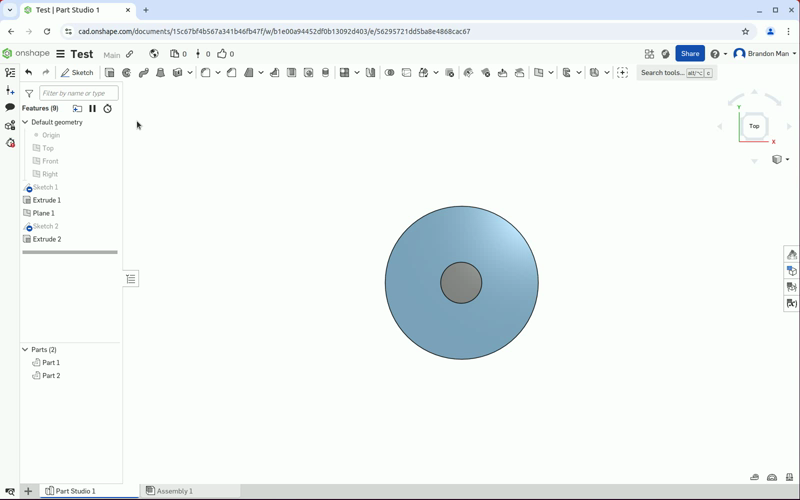
key(shift+h)
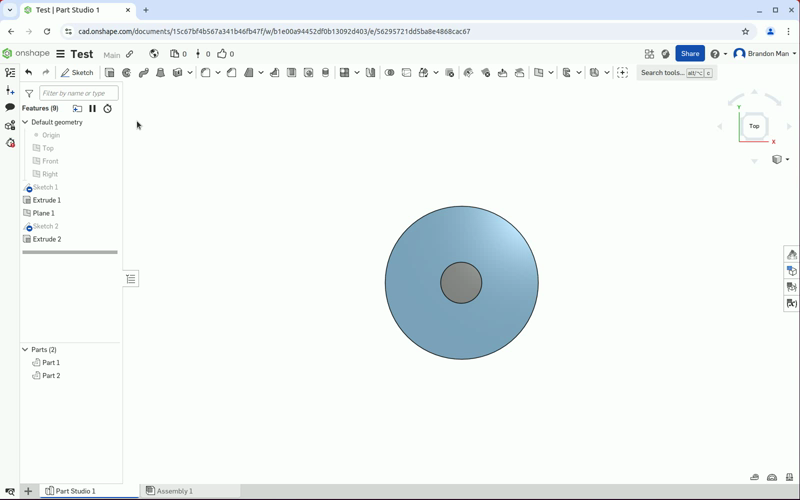
key(shift+h)
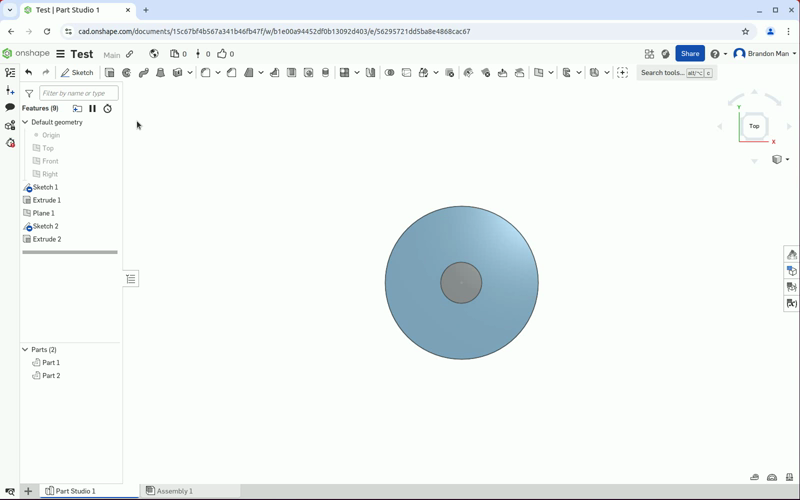
key(shift+7)
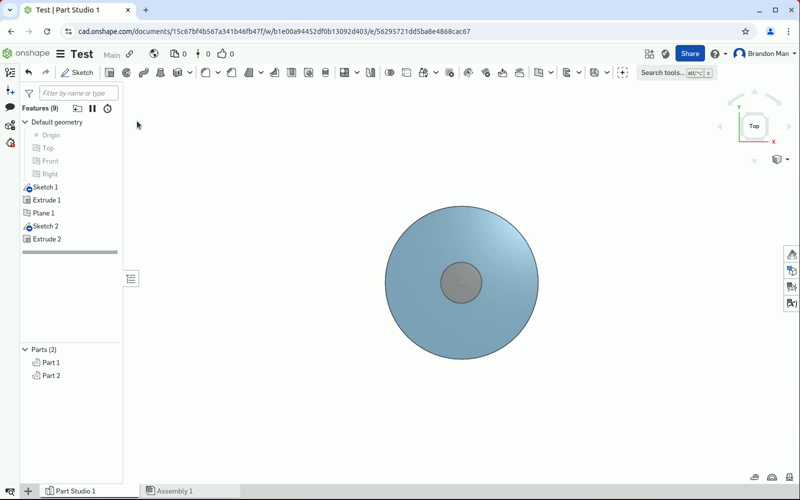
key(up, 3)
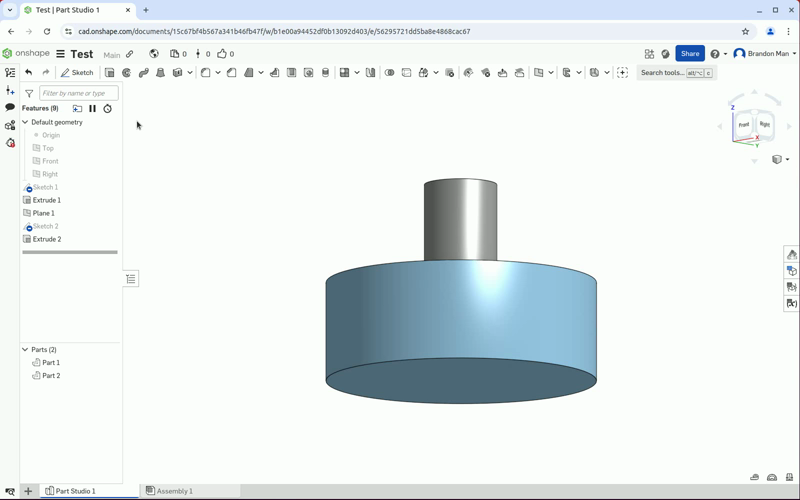
key(left, 3)
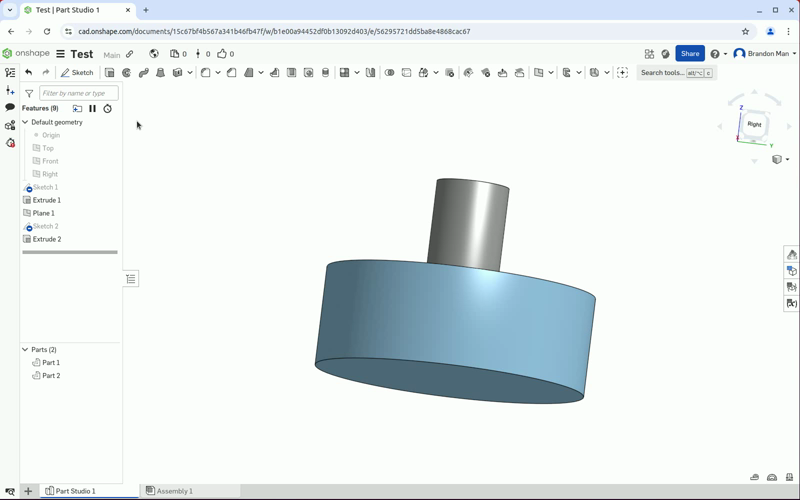
key(right, 3)
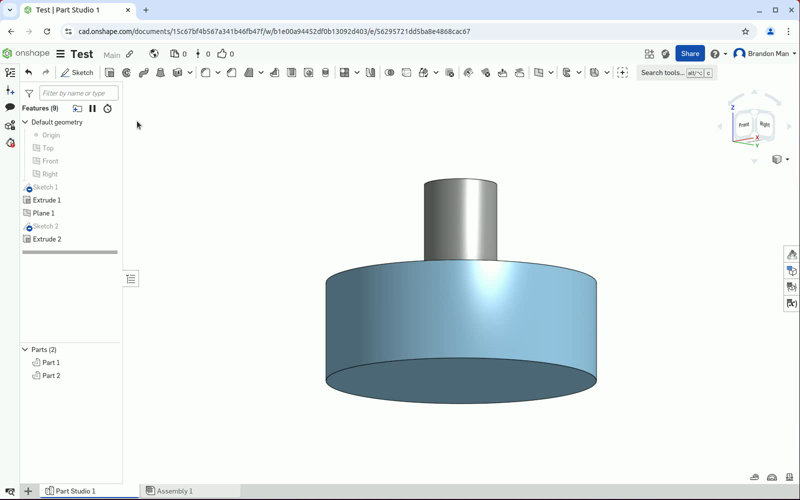
key(down, 3)
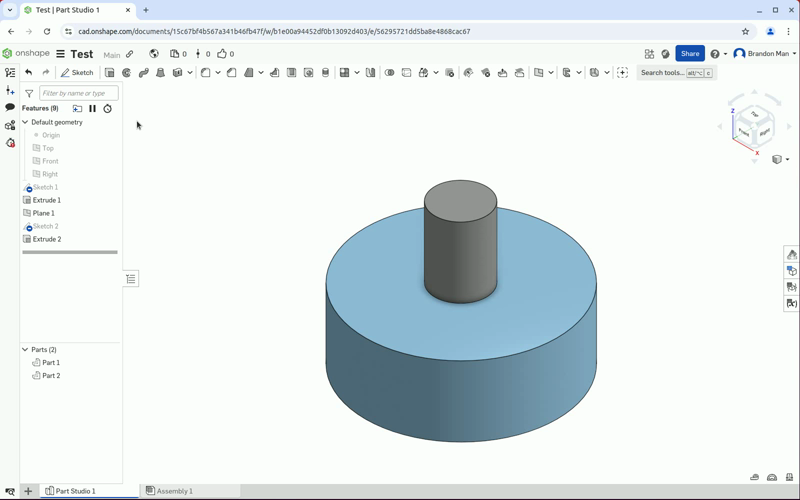
mouse_move(73, 189)
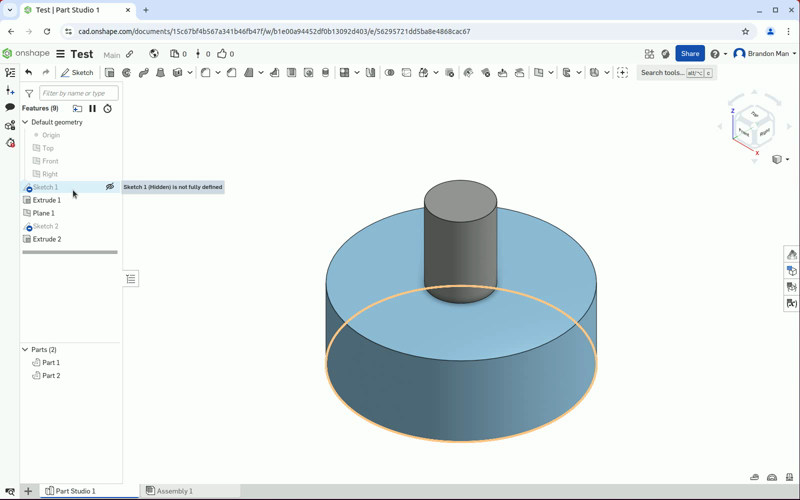
click(73, 189)